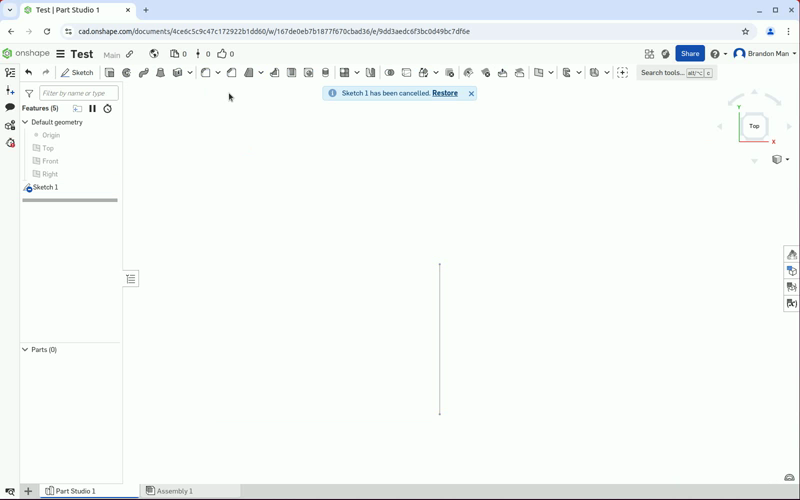
key(shift+h)
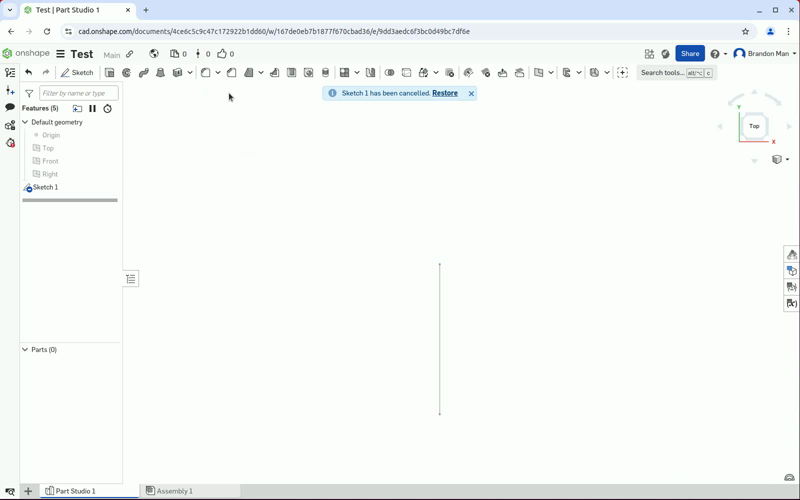
key(shift+s)
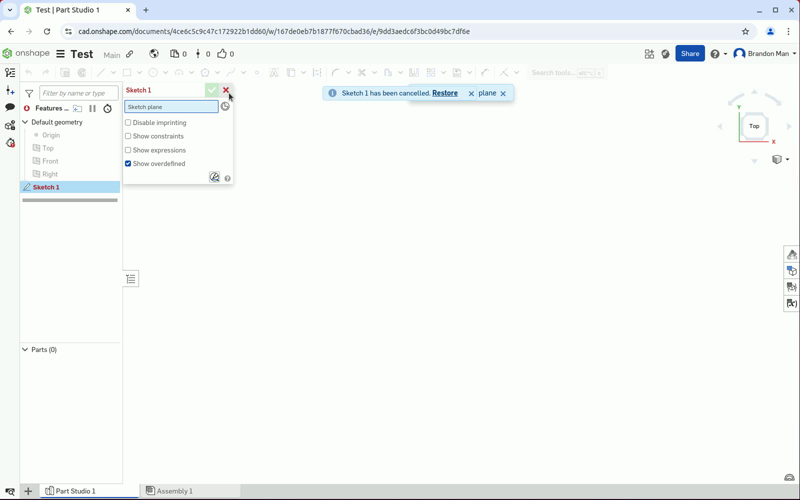
mouse_move(73, 150)
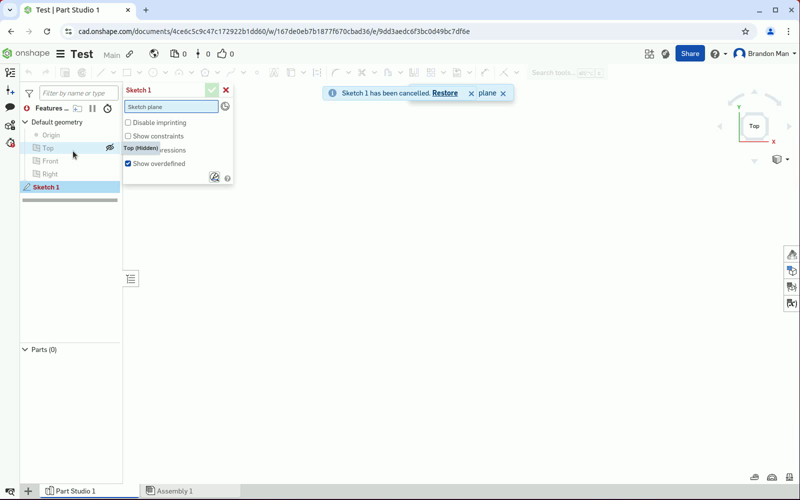
click(73, 150)
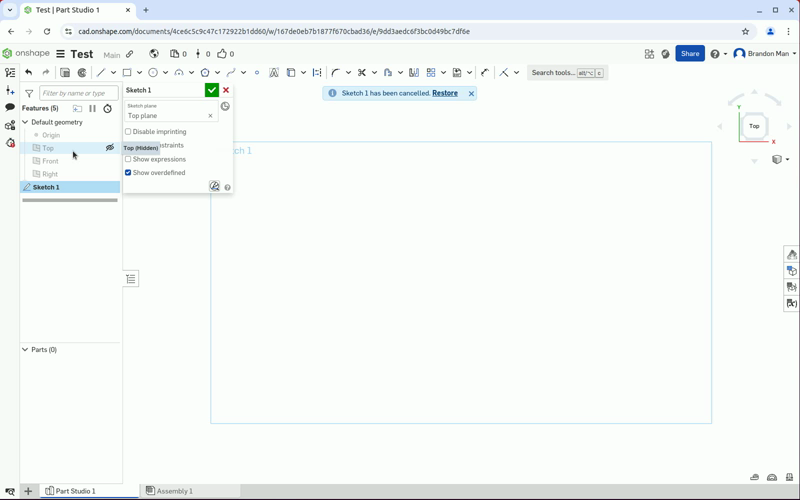
mouse_move(73, 352)
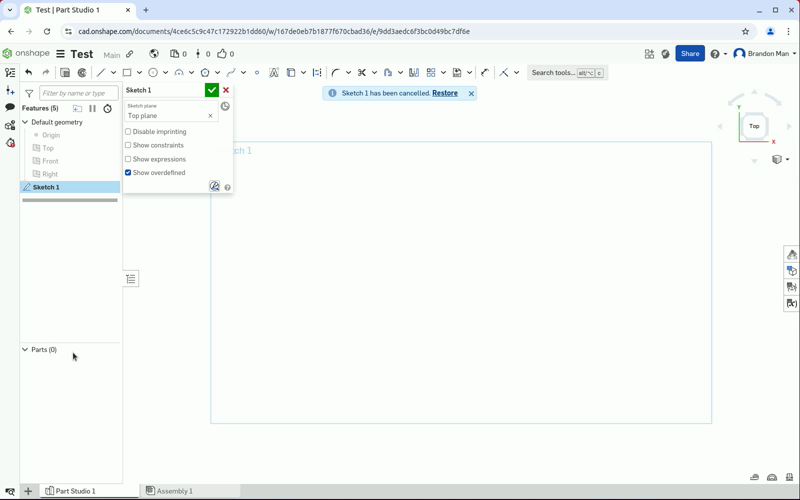
key(y)
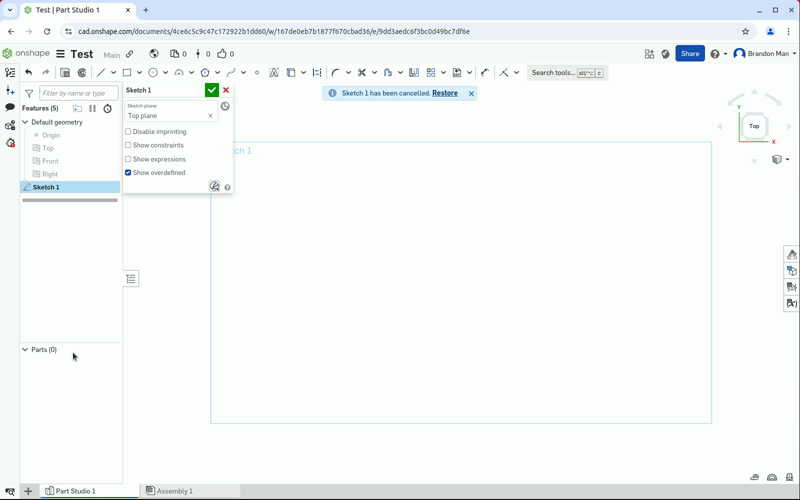
key(c)
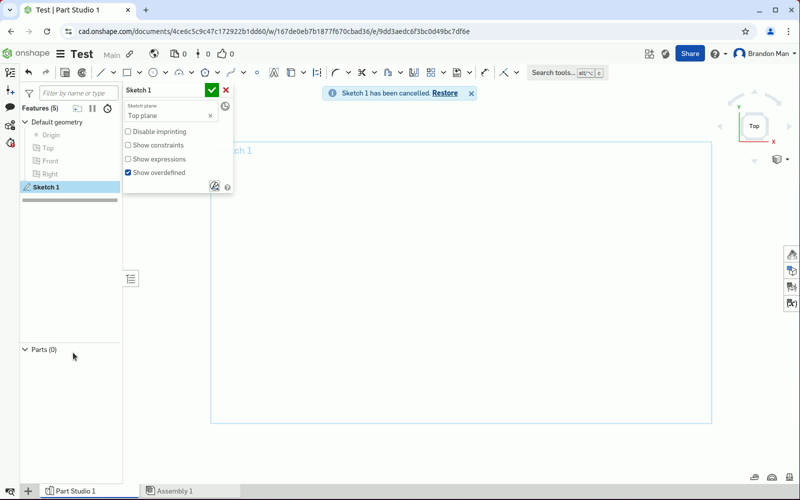
key_down(shift)
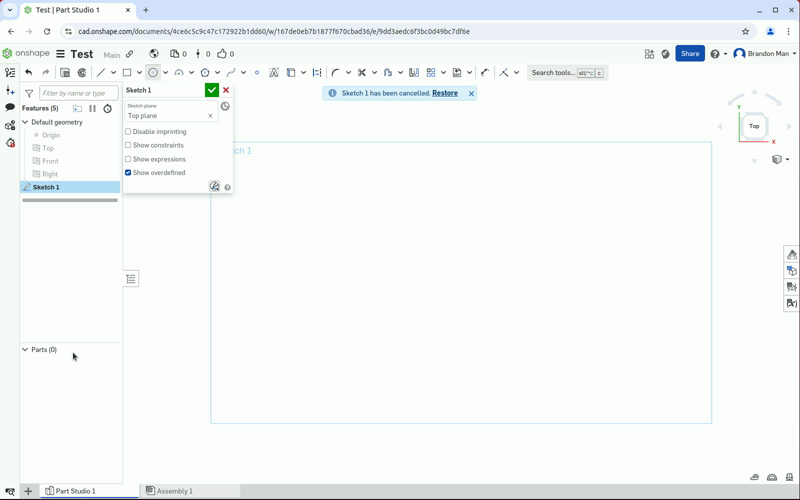
mouse_move(461, 282)
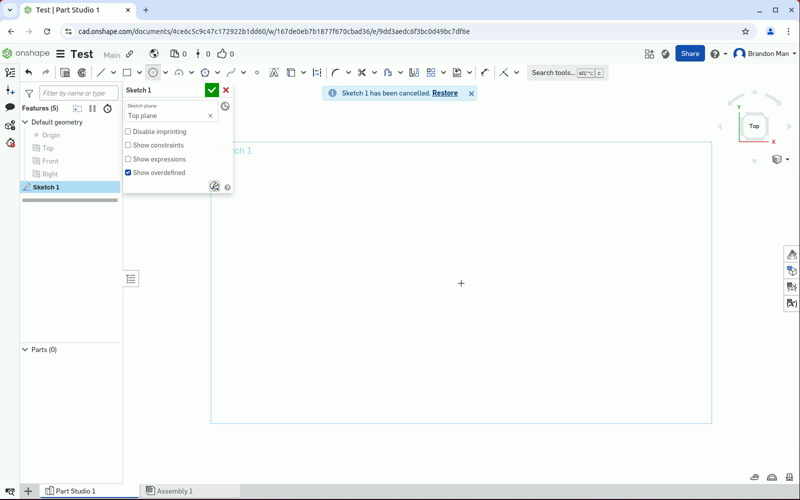
click(461, 282)
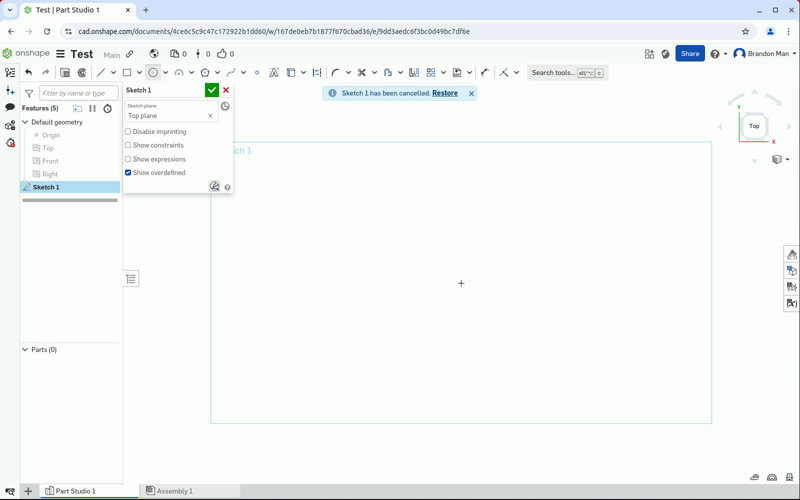
key_up(shift)
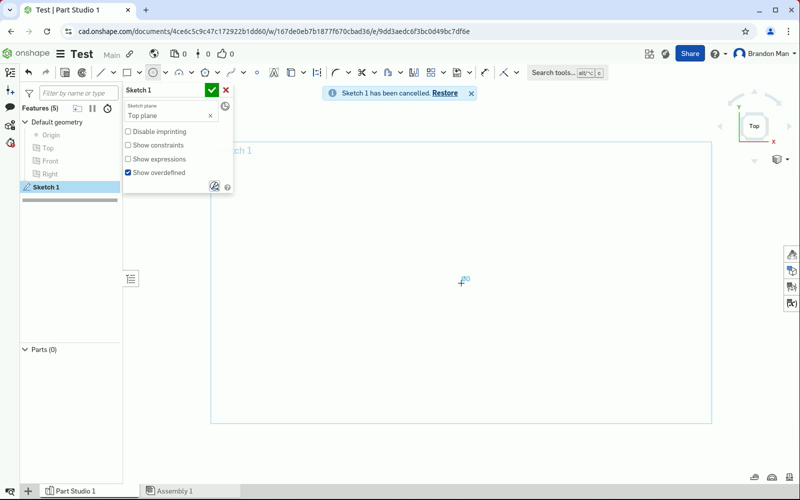
mouse_move(545, 282)
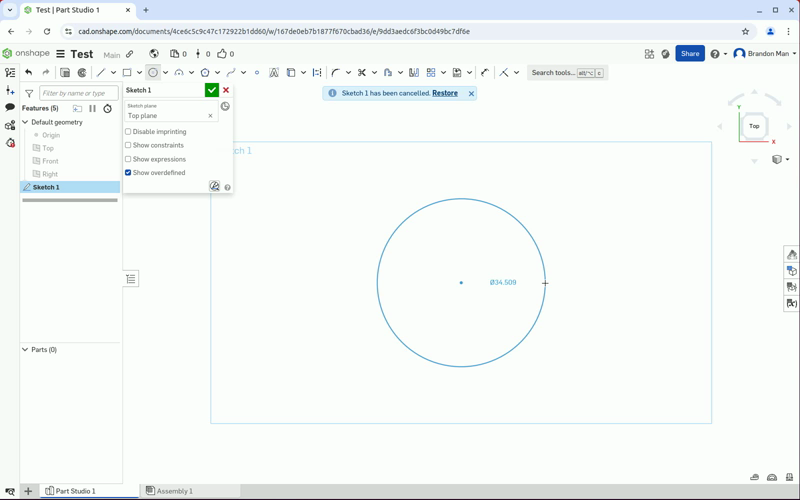
click(545, 282)
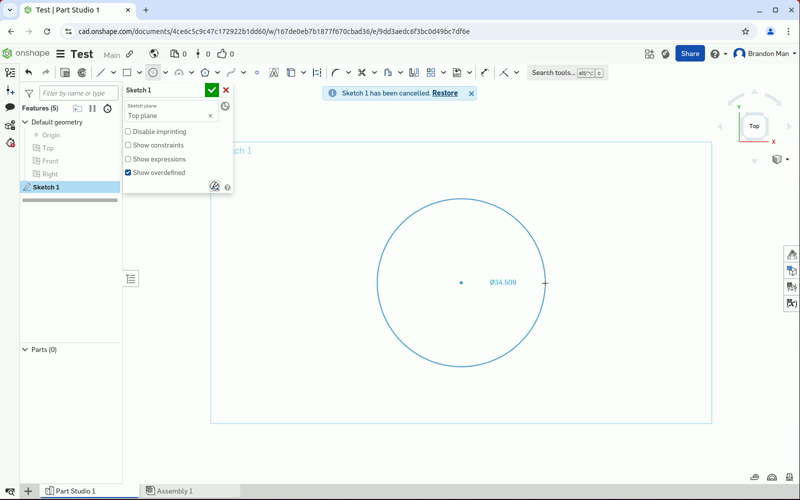
key(esc)
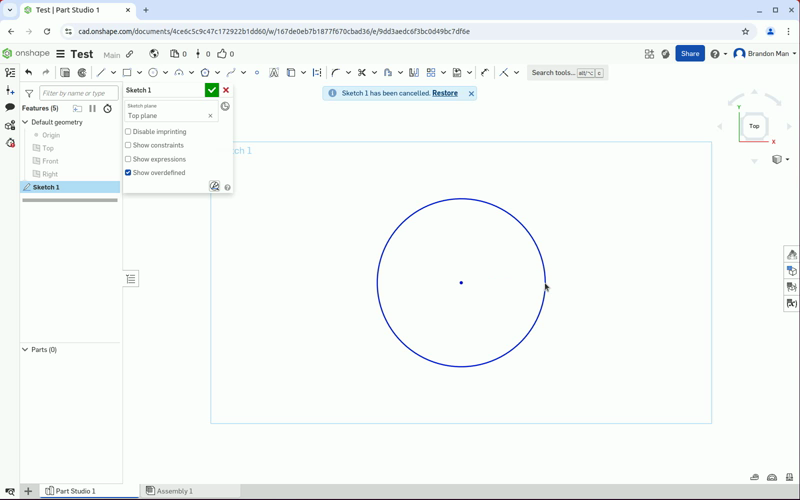
mouse_move(480, 278)
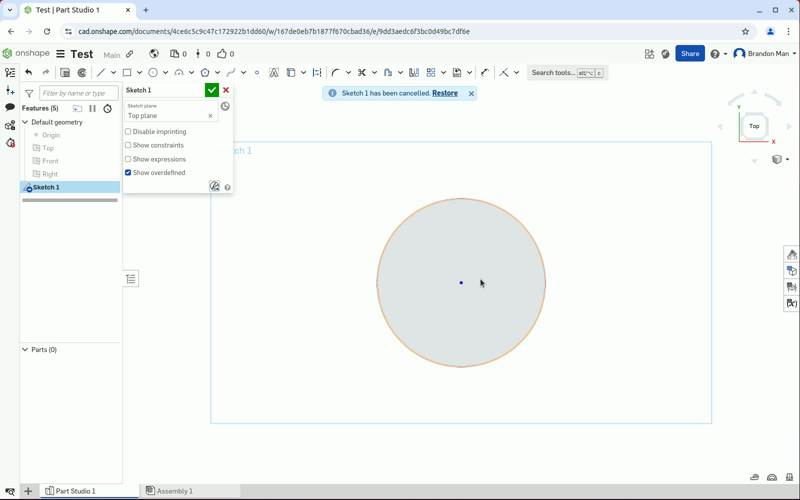
click(480, 278)
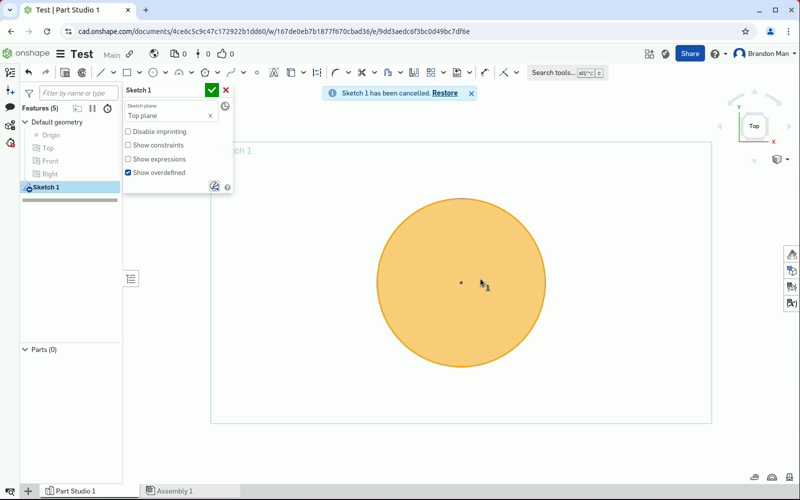
mouse_move(73, 352)
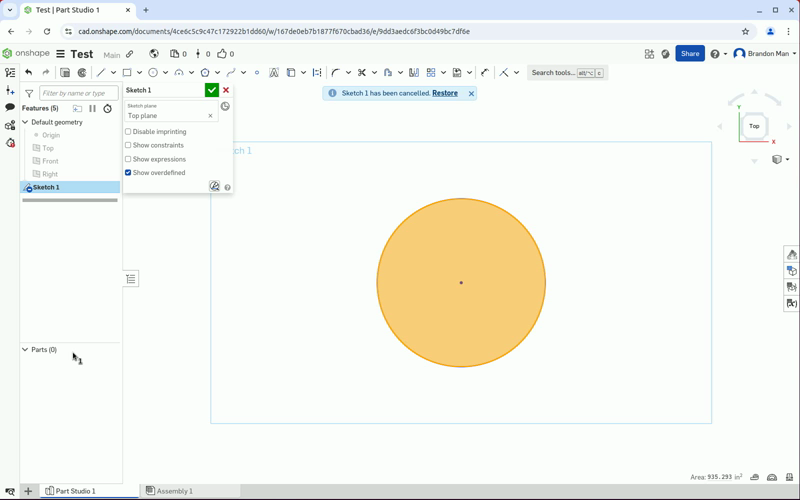
key(shift+y)
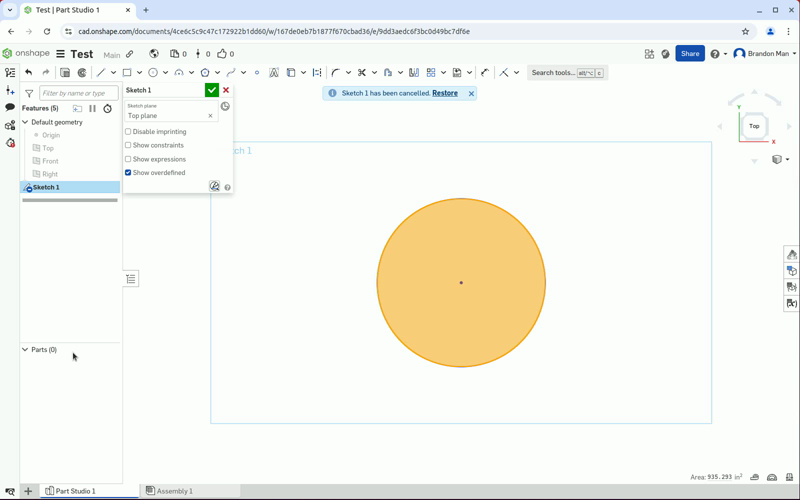
key(shift+e)
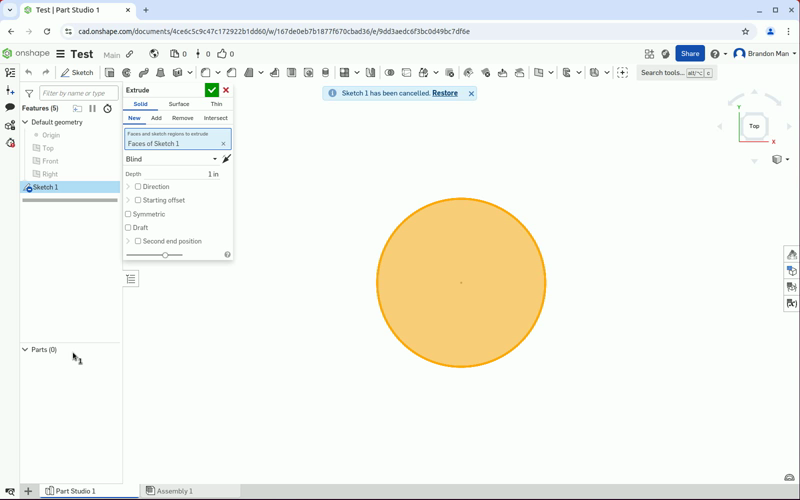
mouse_move(143, 106)
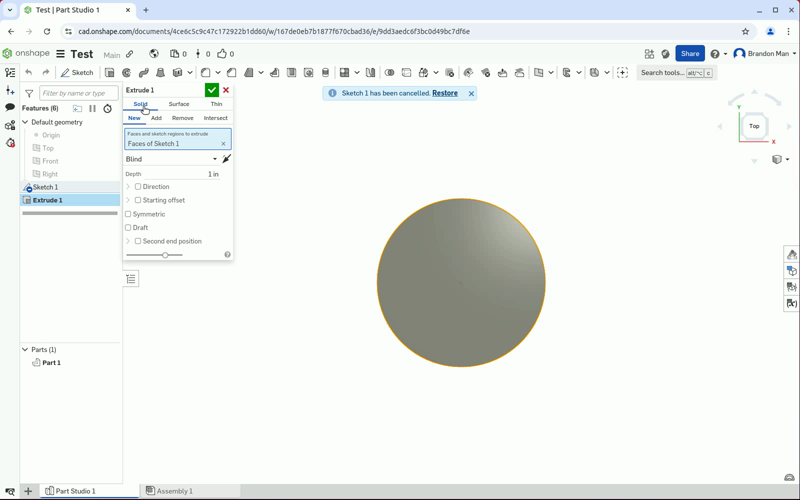
click(143, 106)
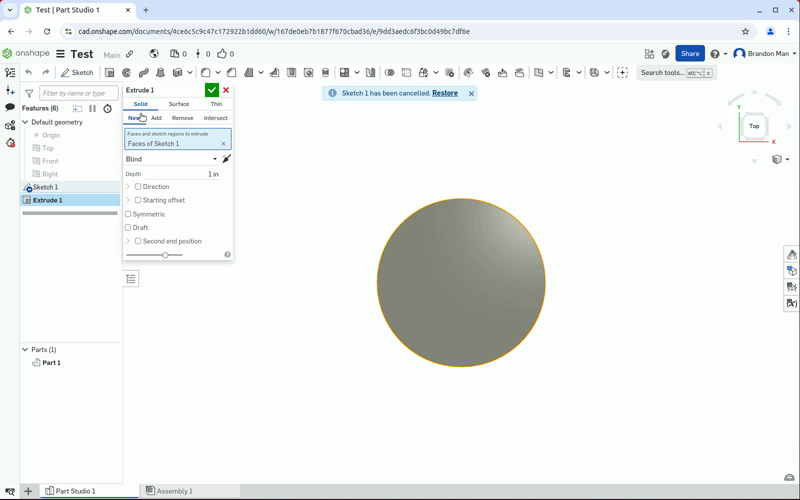
mouse_move(137, 120)
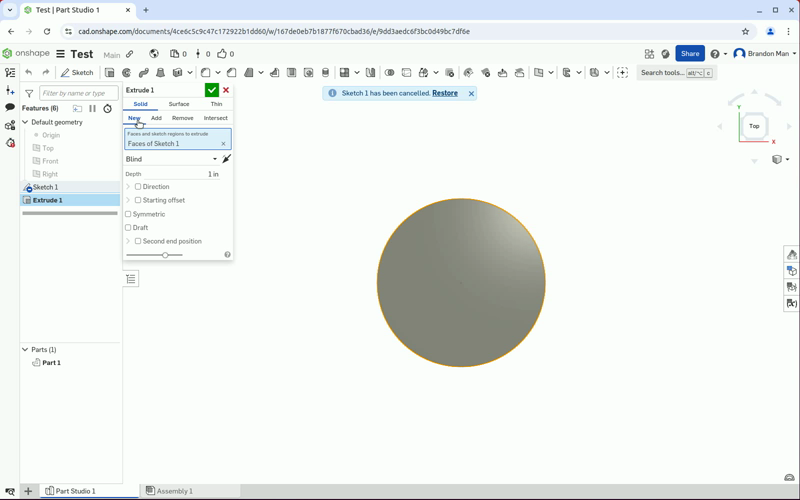
click(137, 120)
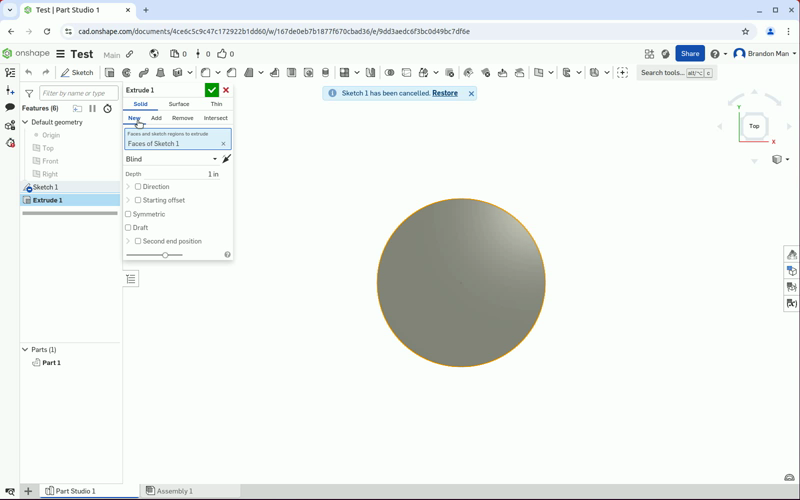
key(tab, 4)
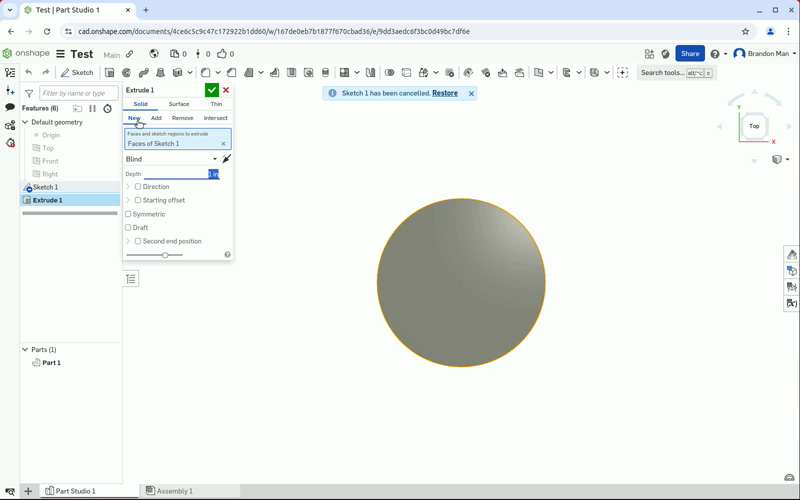
text(21.423)
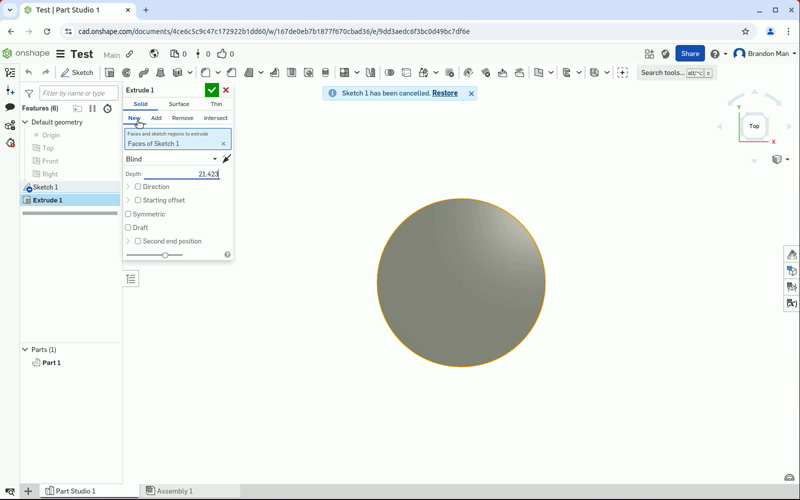
key(enter)
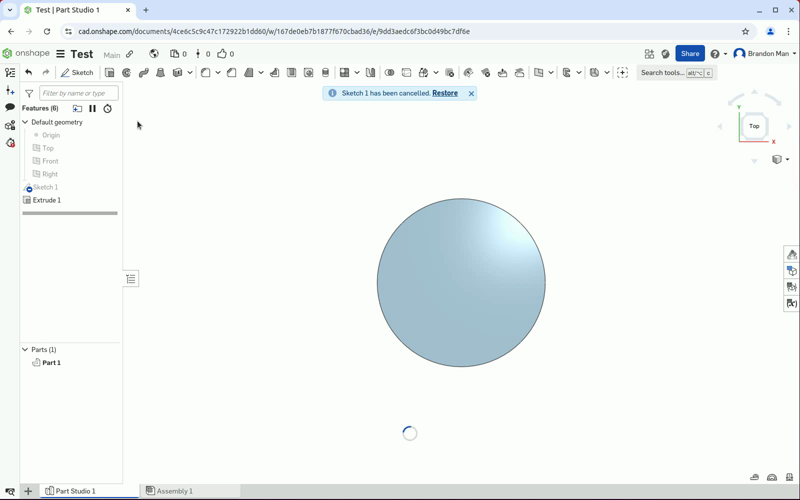
key(shift+h)
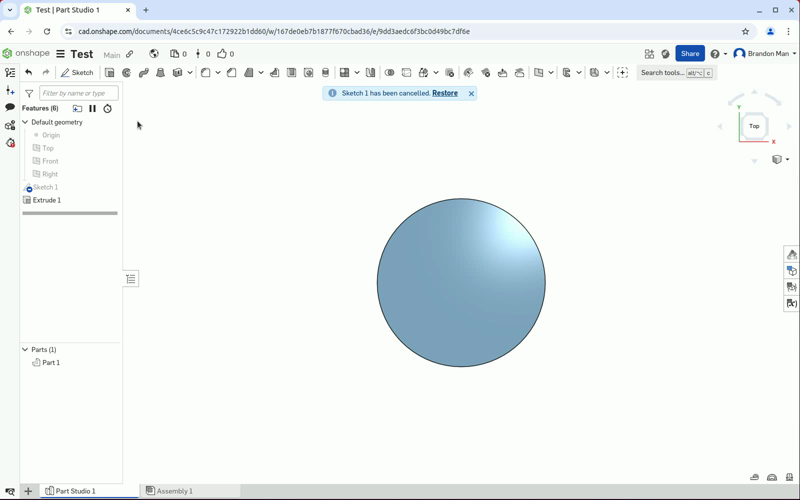
key(shift+h)
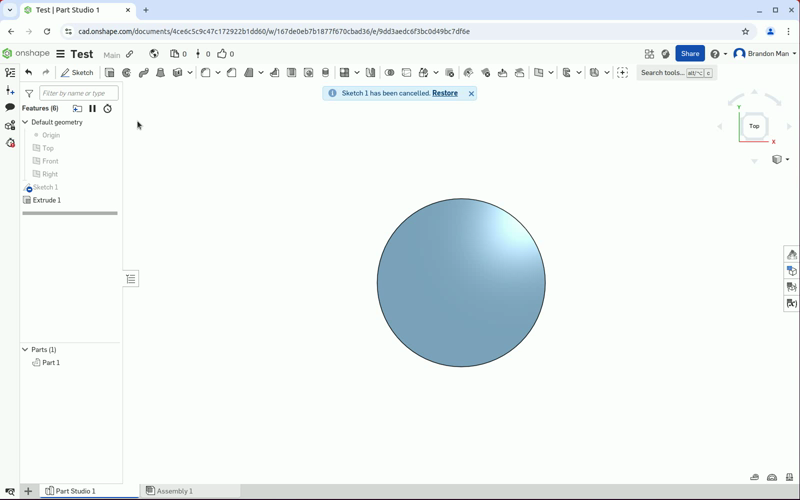
mouse_move(73, 189)
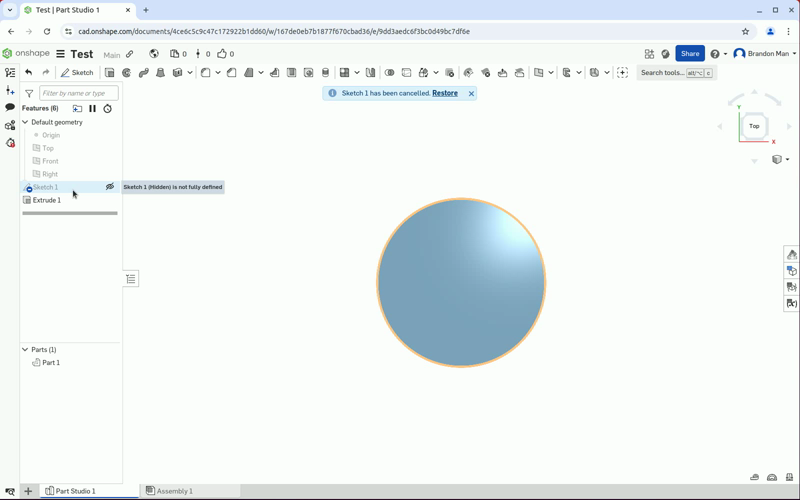
click(73, 189)
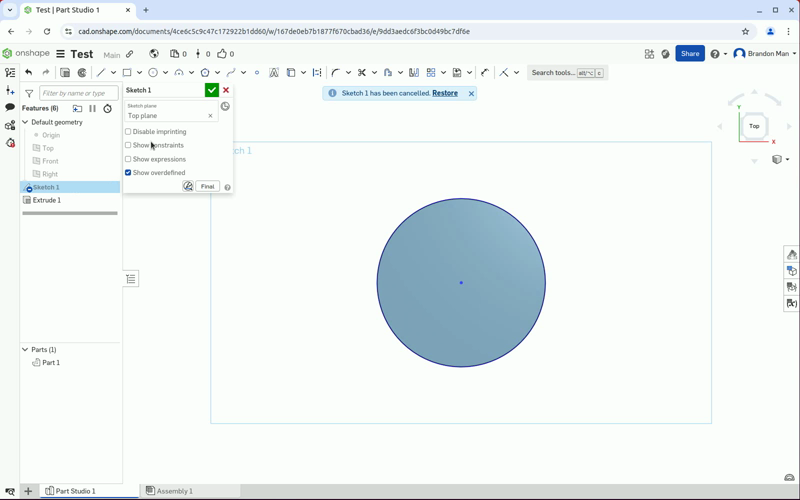
mouse_move(229, 92)
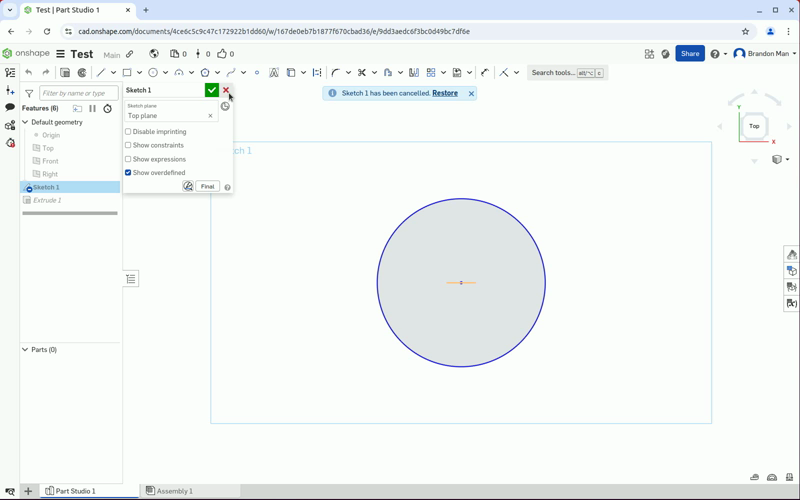
click(229, 92)
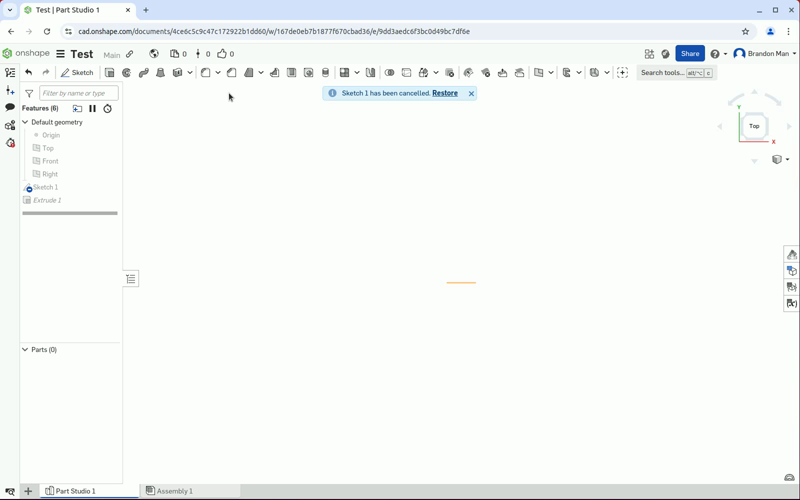
mouse_move(541, 75)
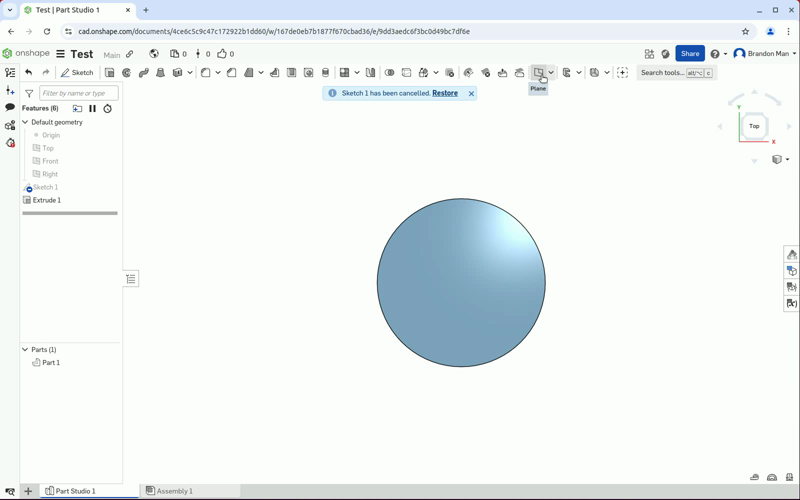
click(541, 75)
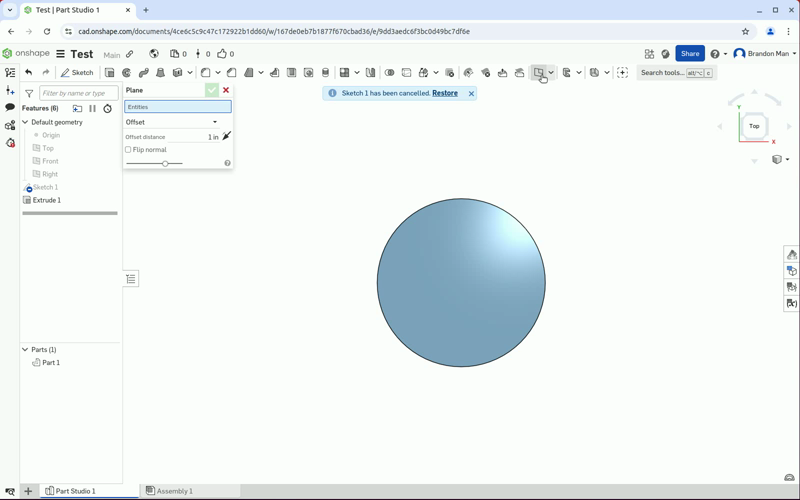
mouse_move(73, 150)
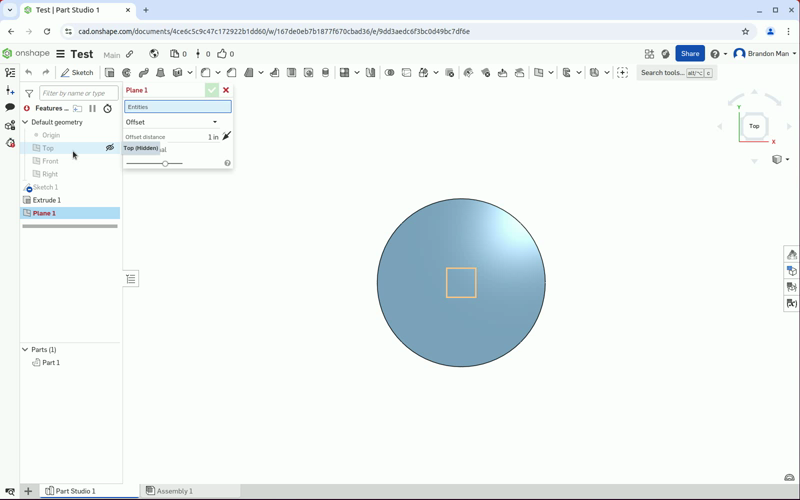
click(73, 150)
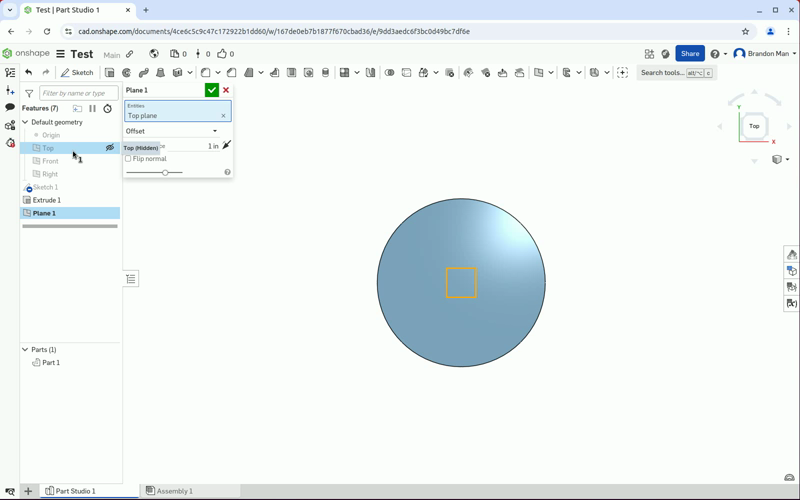
key(tab, 2)
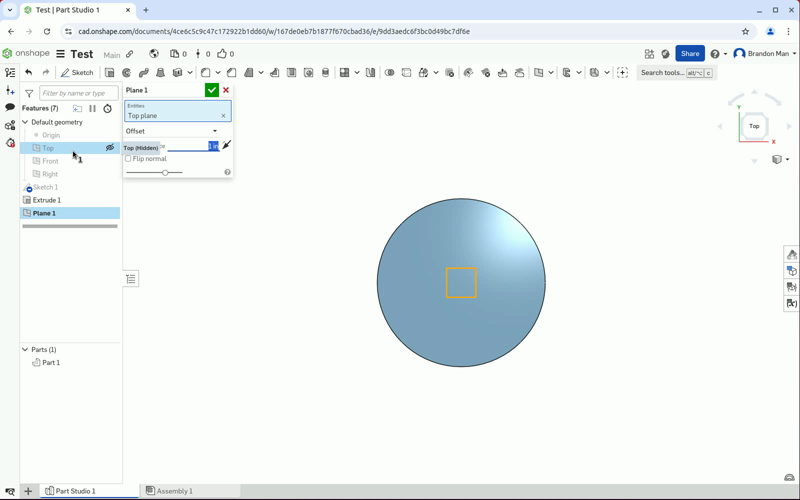
text(21.414)
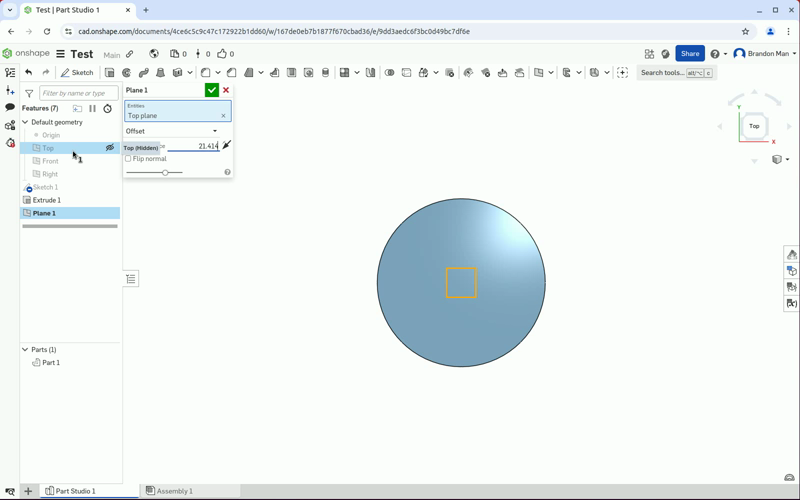
key(enter, 2)
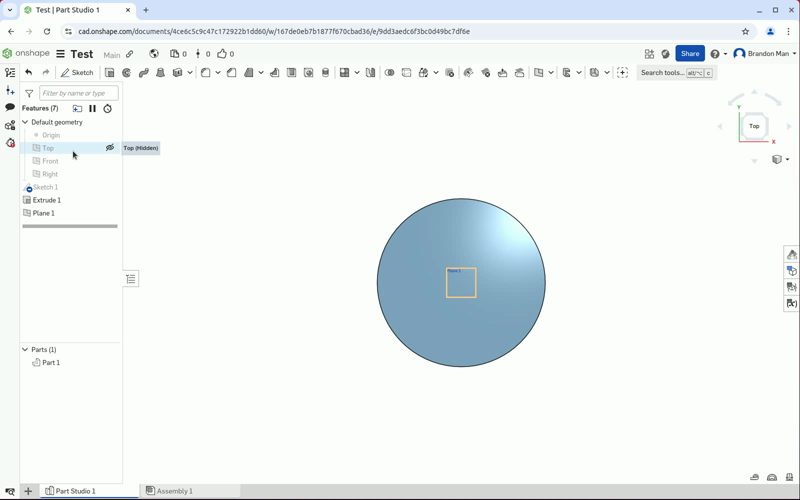
key(shift+s)
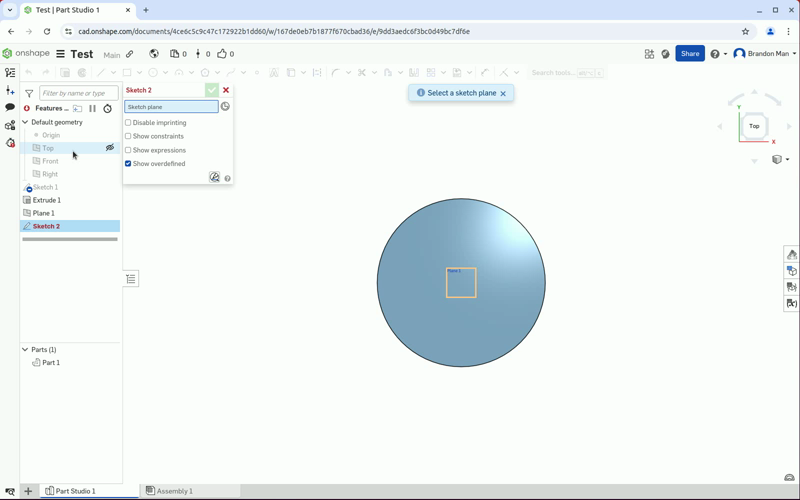
mouse_move(73, 215)
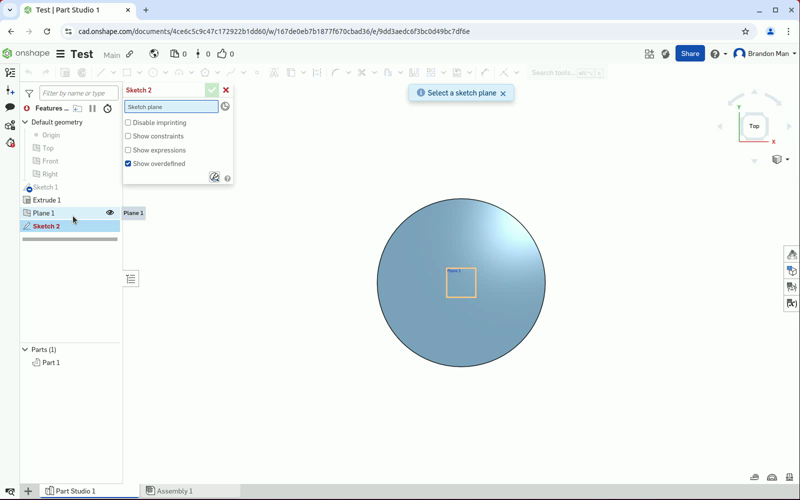
click(73, 215)
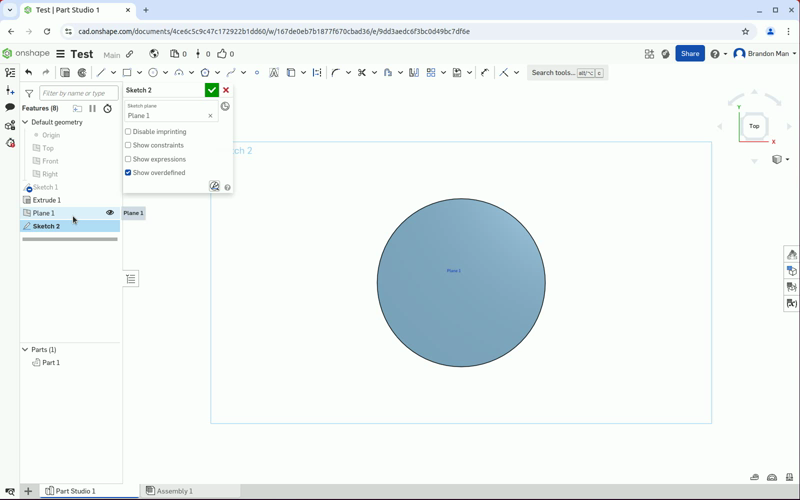
mouse_move(73, 352)
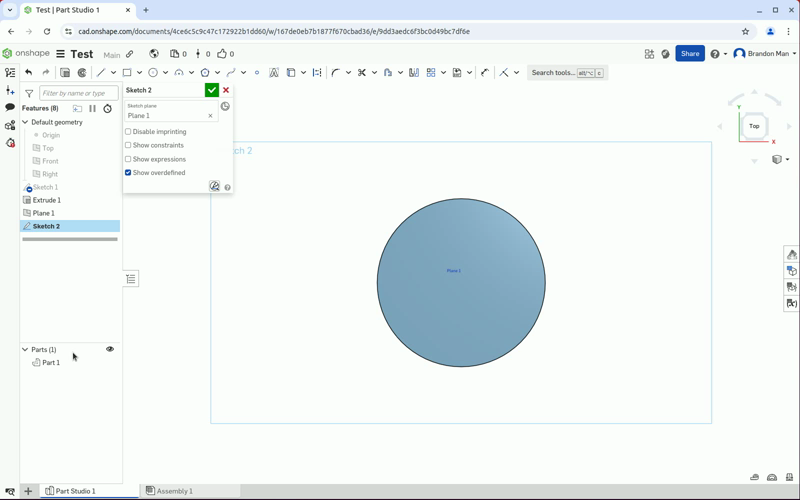
key(y)
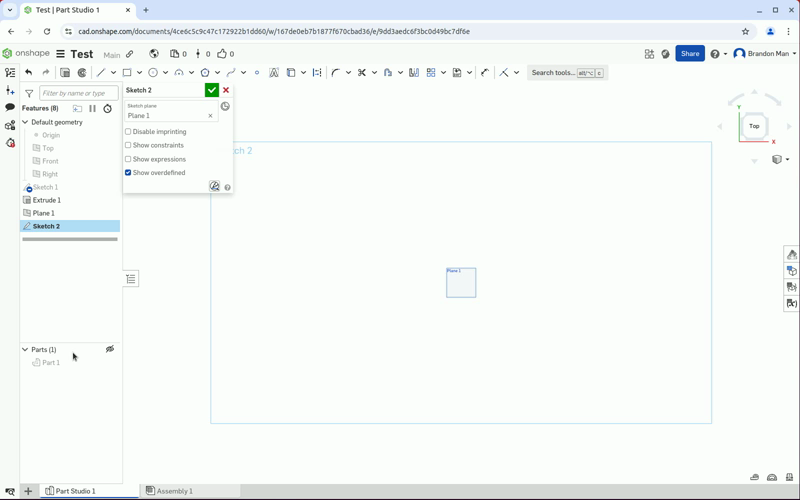
key(c)
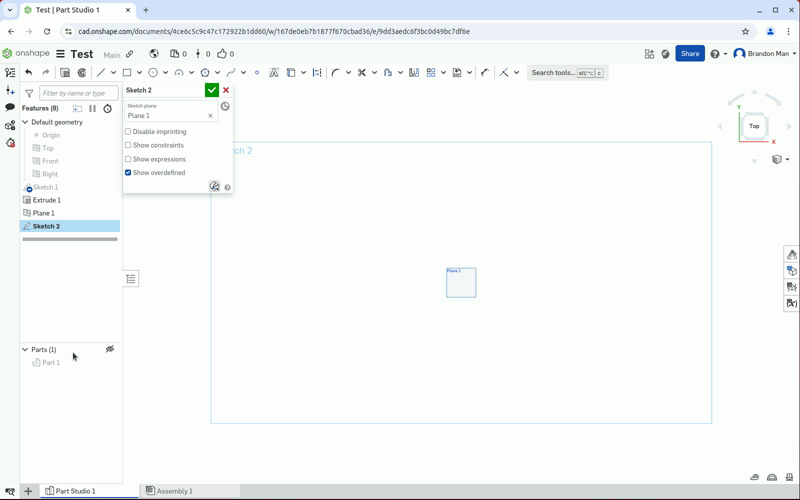
key_down(shift)
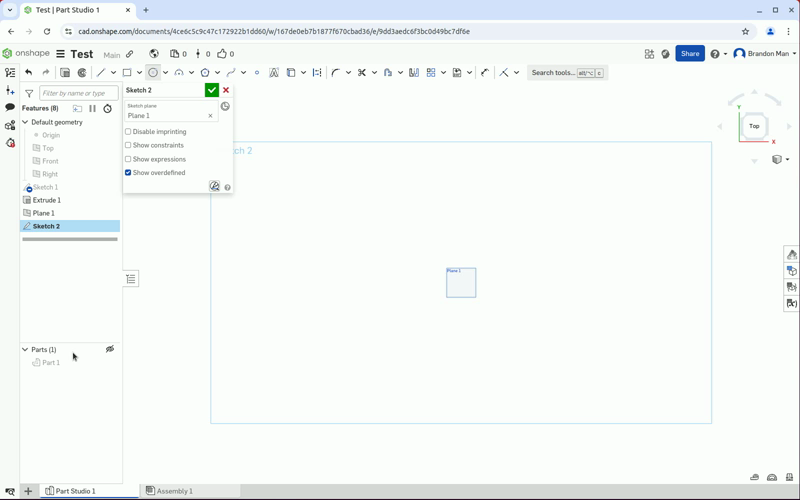
mouse_move(460, 282)
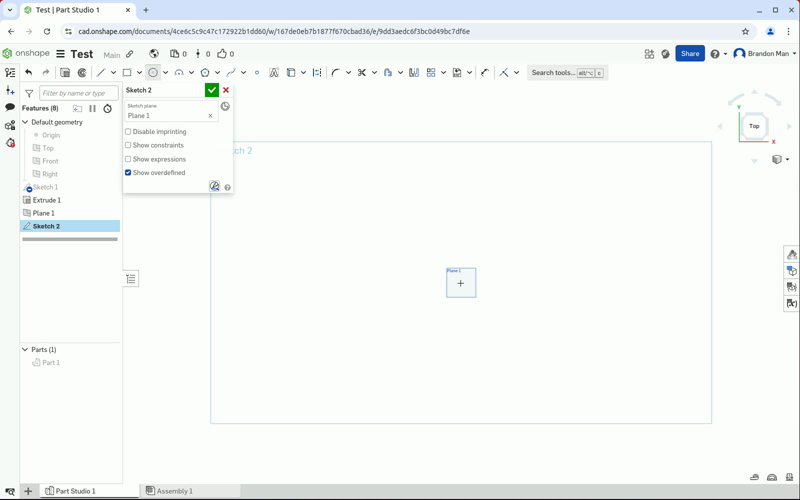
click(460, 282)
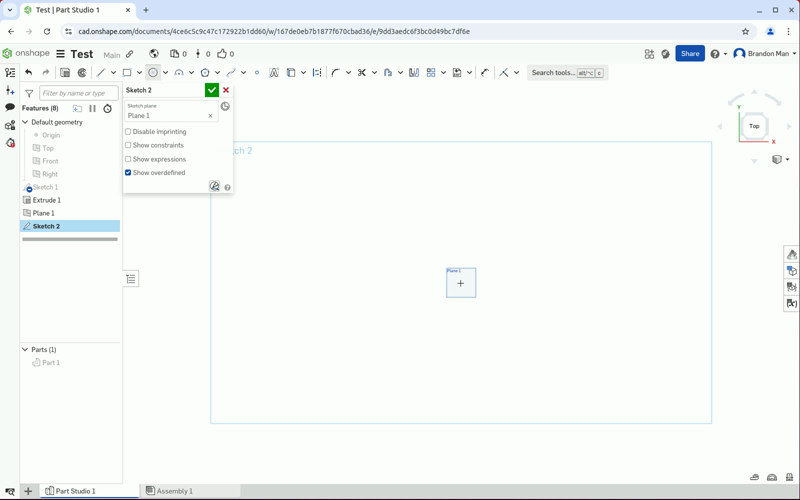
key_up(shift)
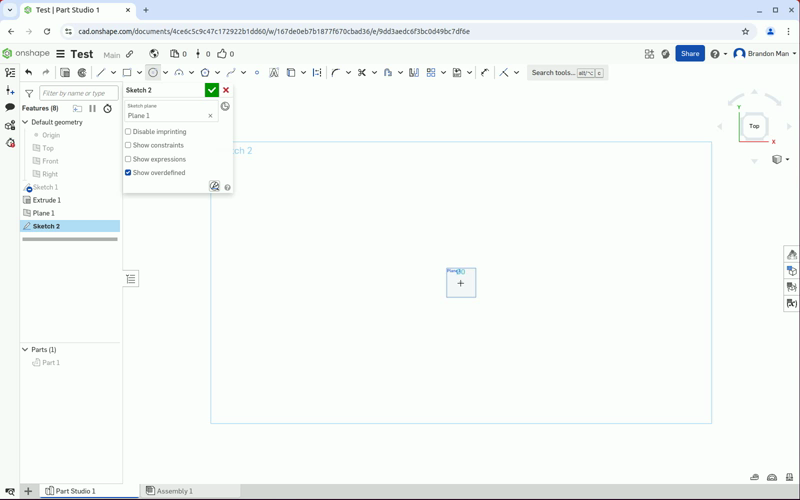
mouse_move(503, 282)
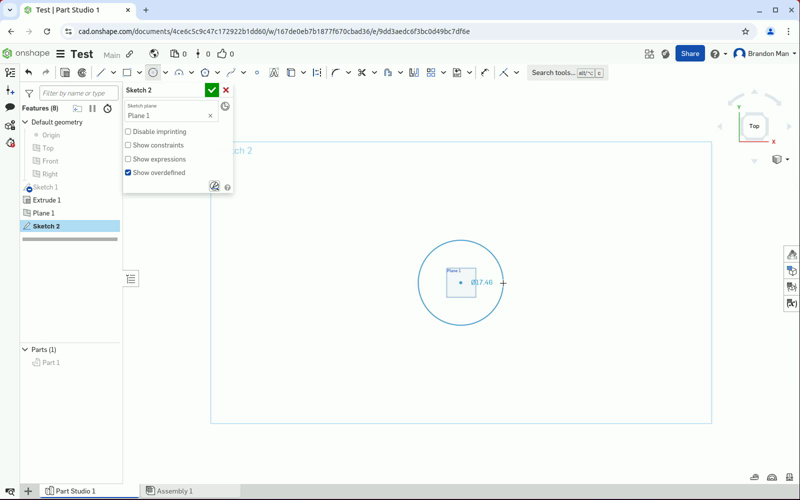
click(503, 282)
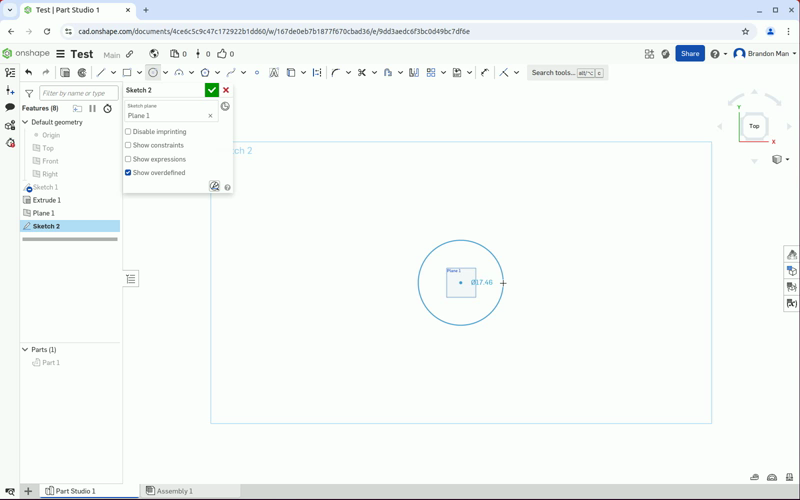
key(esc)
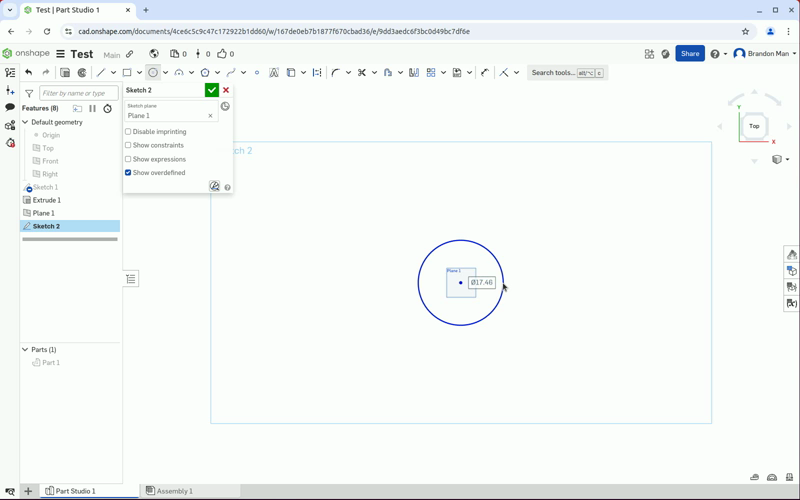
mouse_move(463, 252)
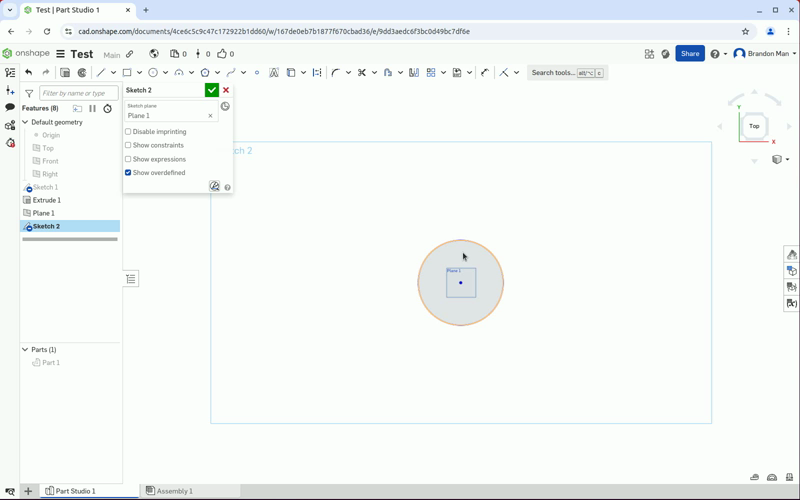
click(463, 252)
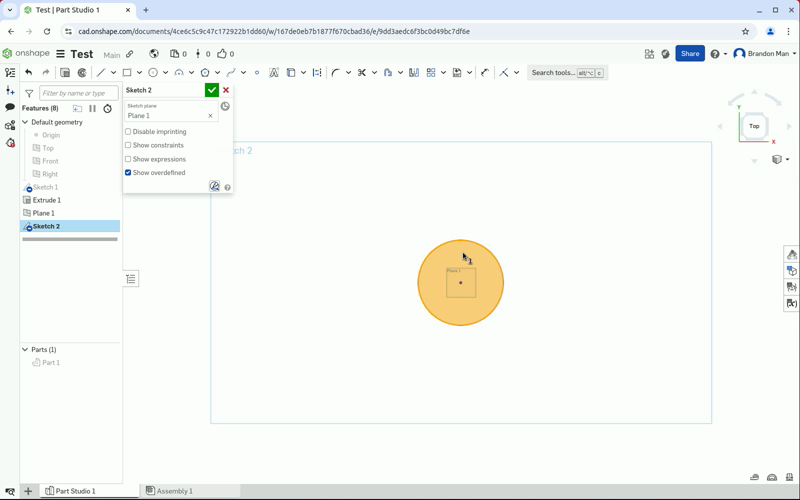
mouse_move(73, 352)
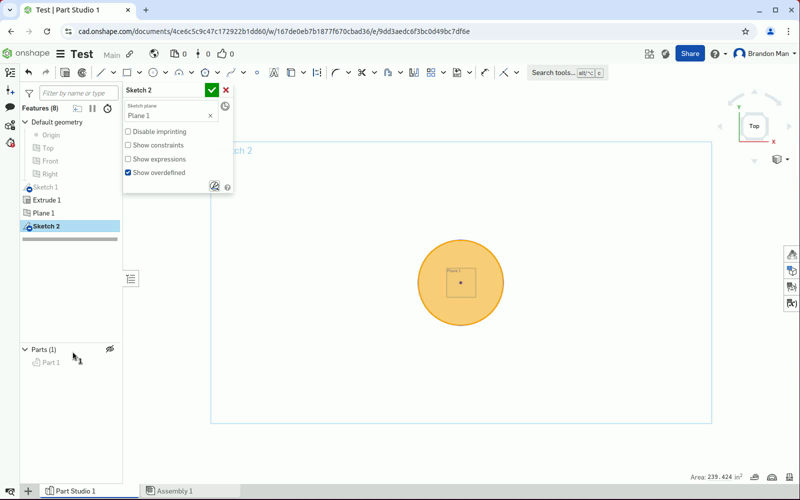
key(shift+y)
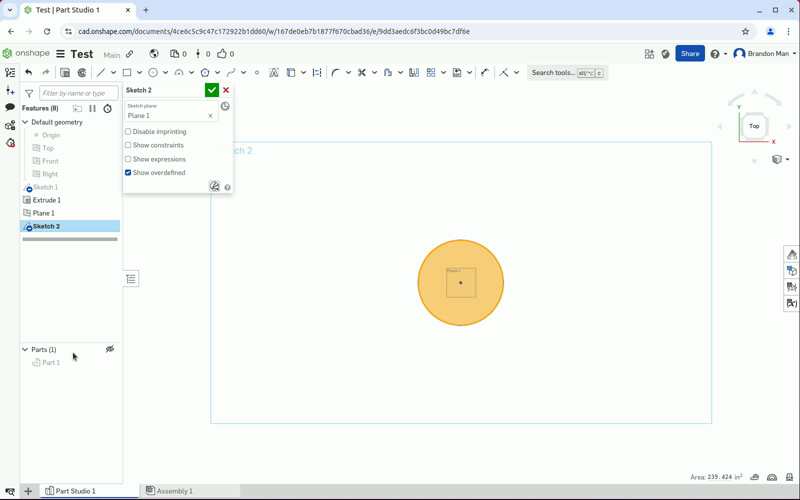
key(shift+e)
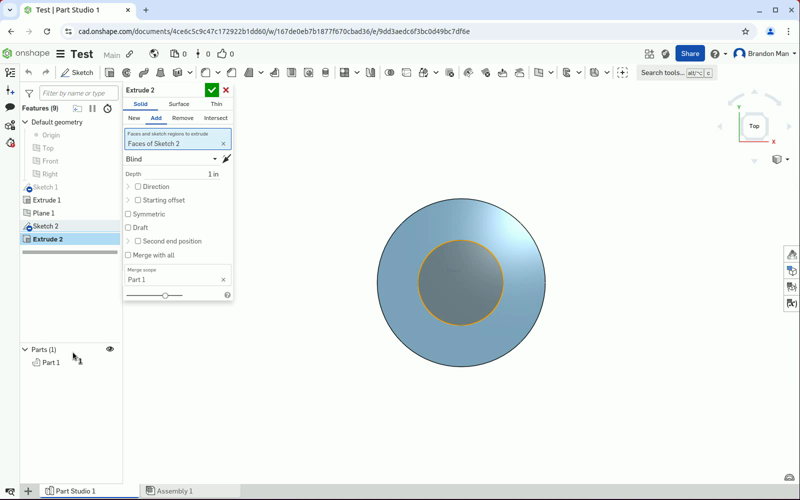
mouse_move(143, 106)
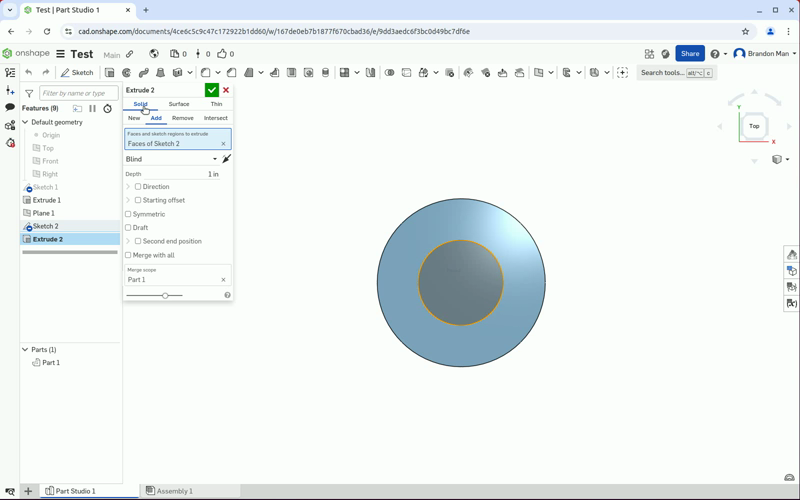
click(143, 106)
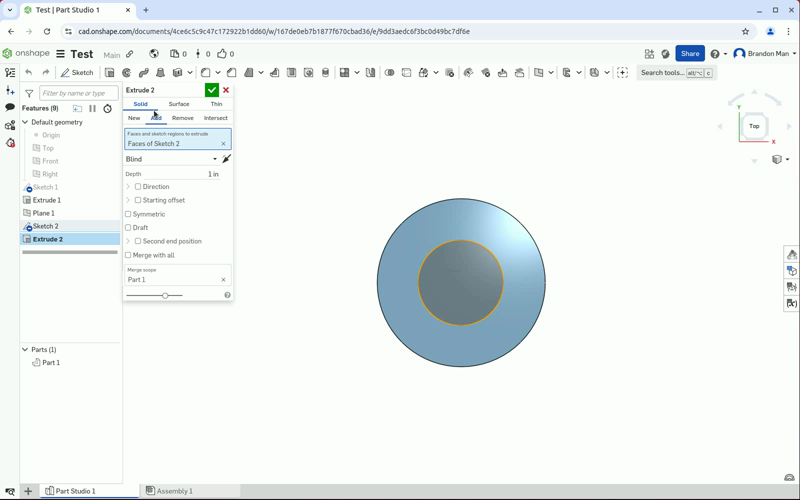
mouse_move(186, 120)
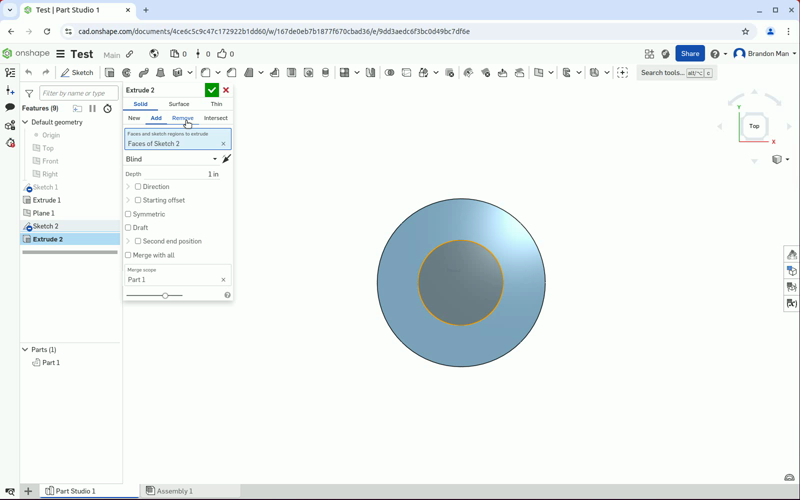
click(186, 120)
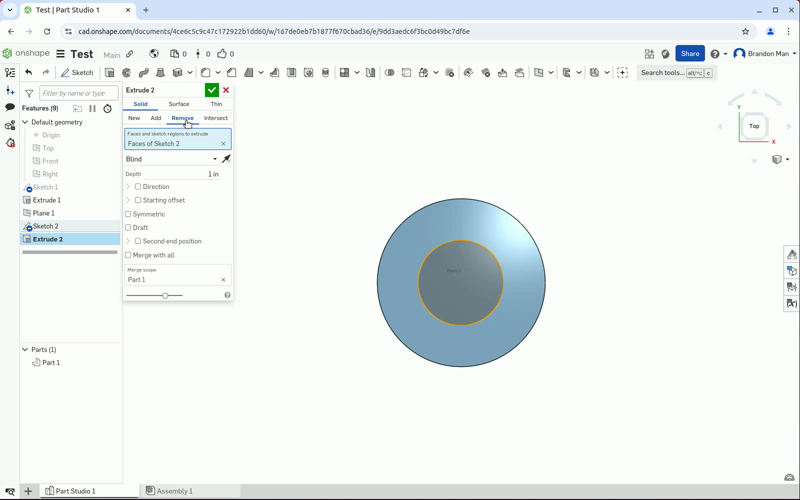
key(tab, 4)
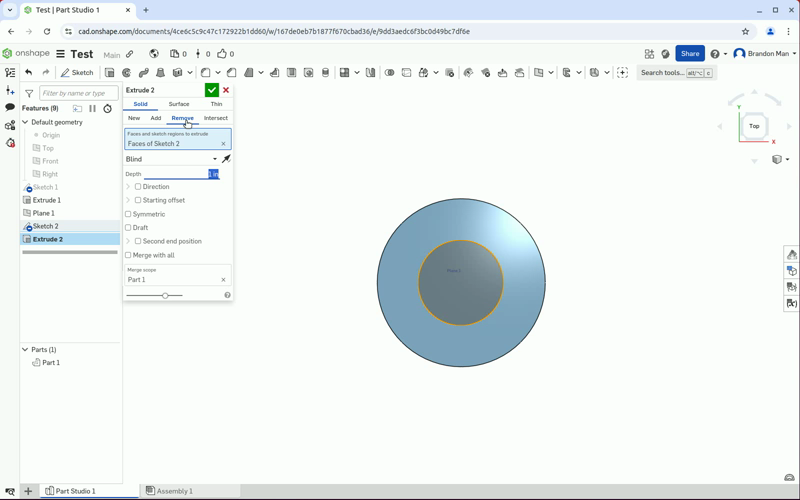
text(17.09)
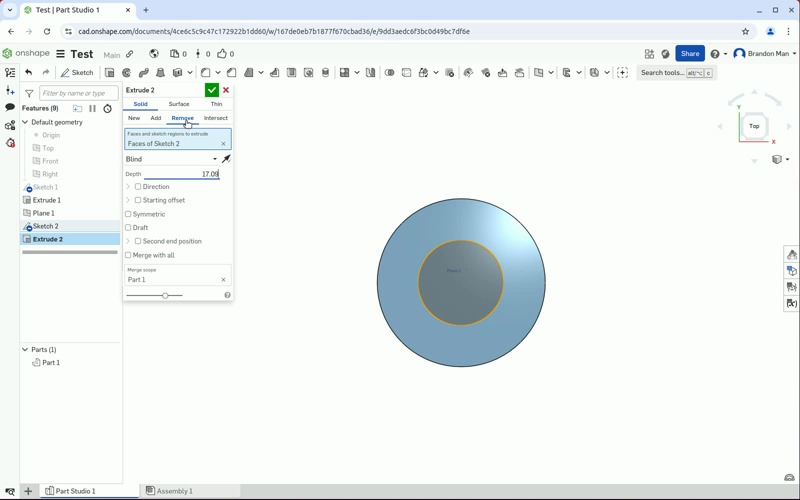
key(tab, 6)
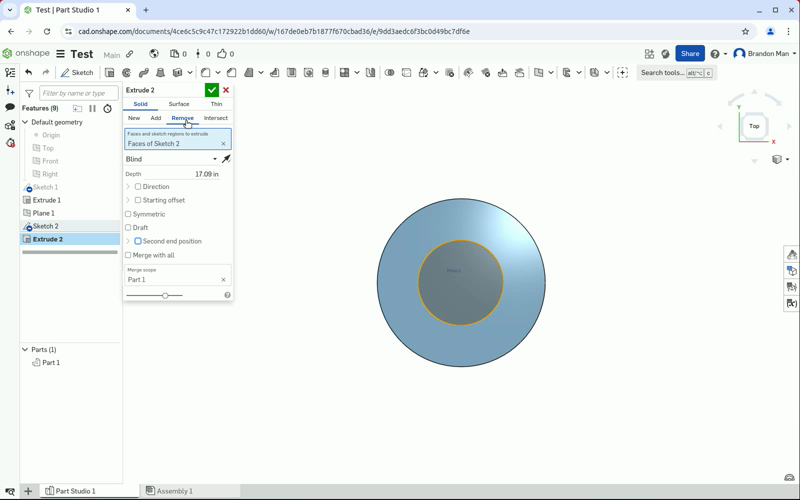
key(space)
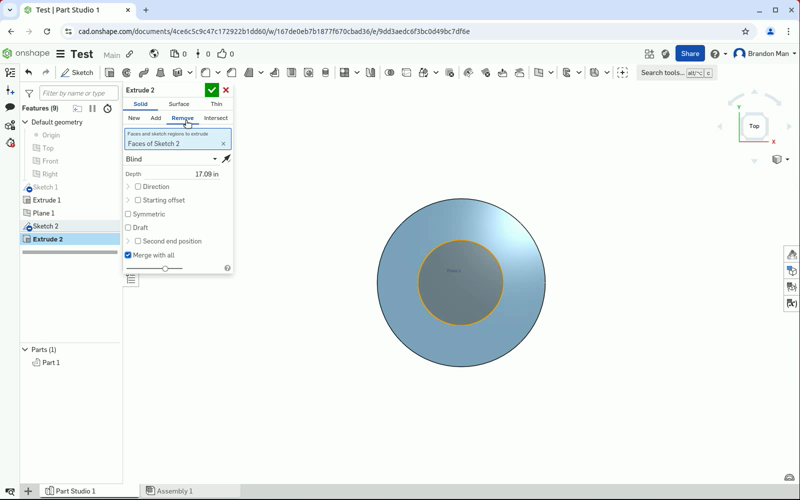
key(enter)
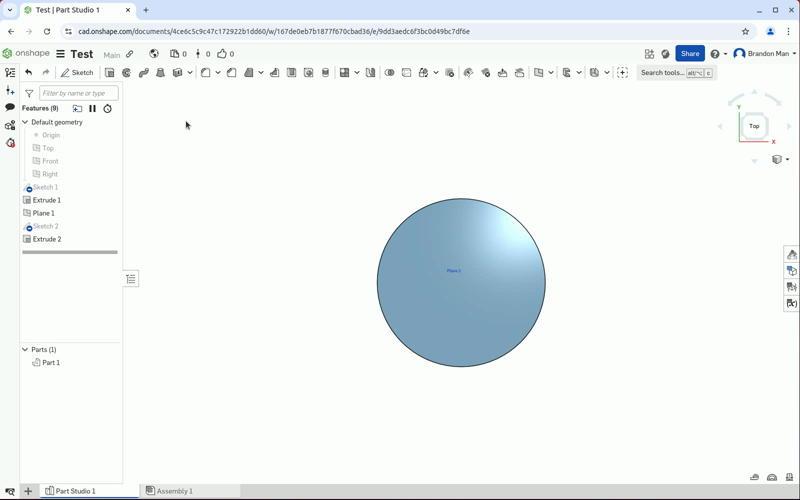
key(shift+h)
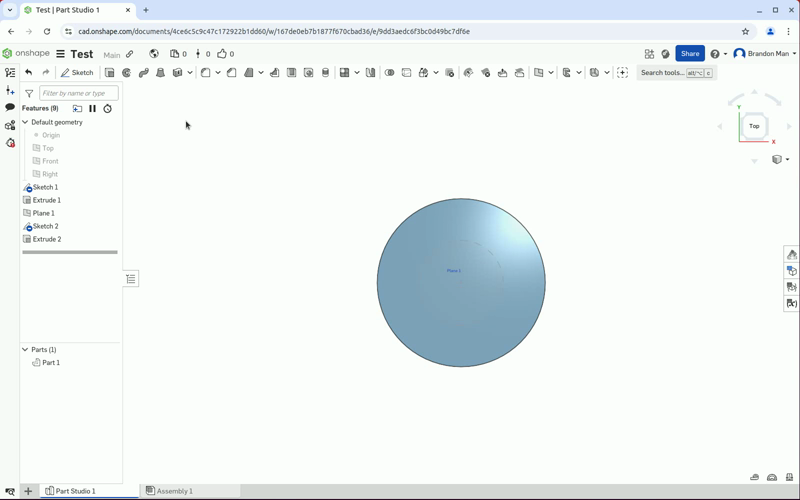
key(shift+h)
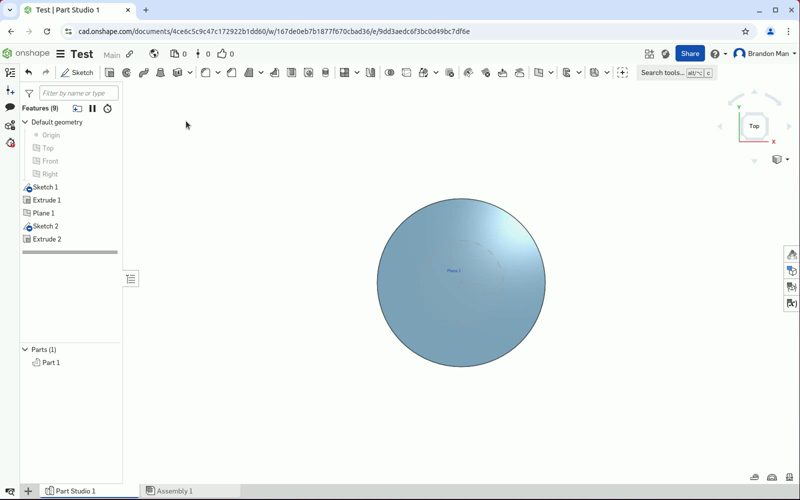
key(shift+7)
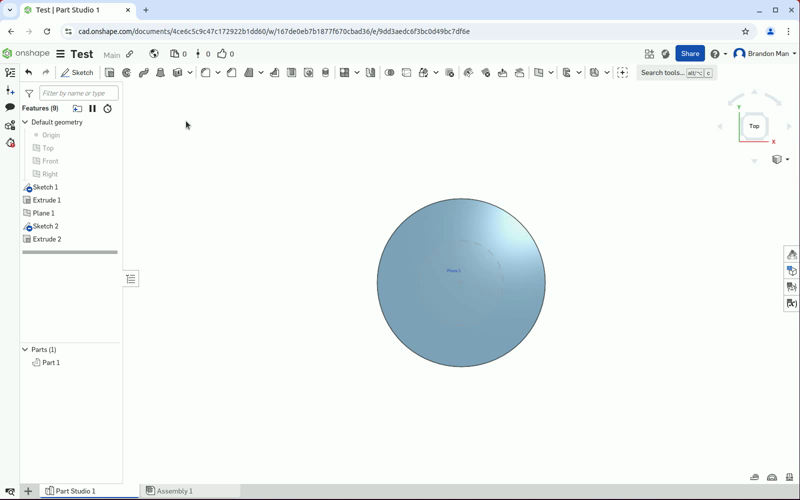
key(up, 3)
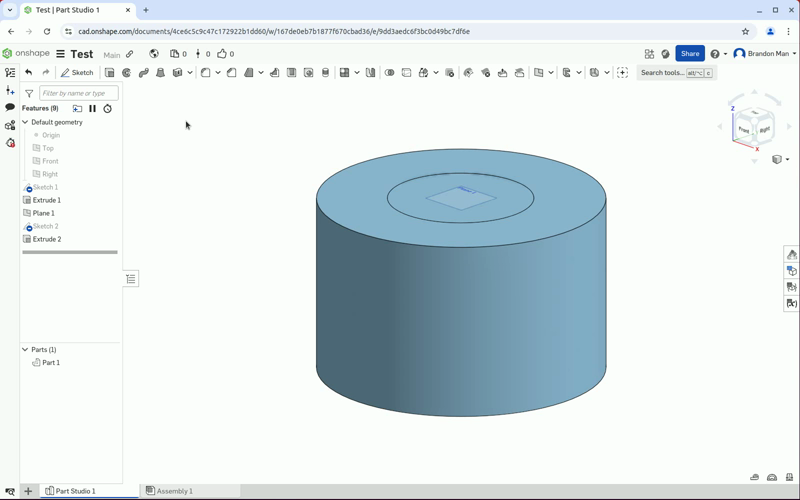
key(left, 3)
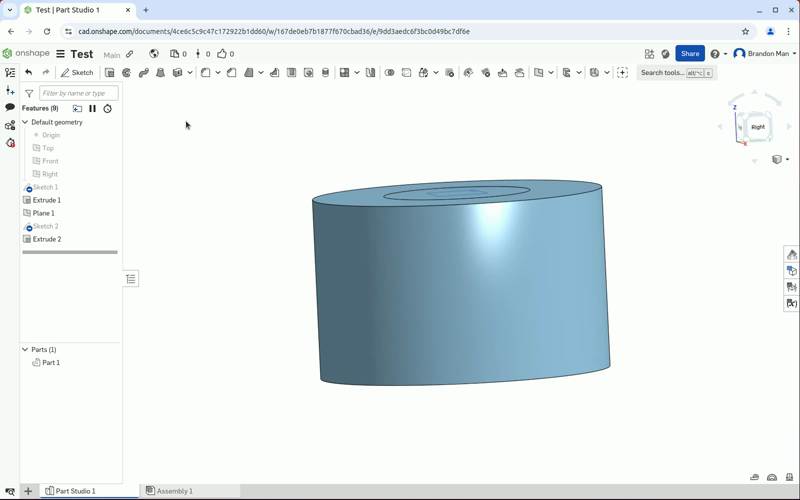
key(right, 3)
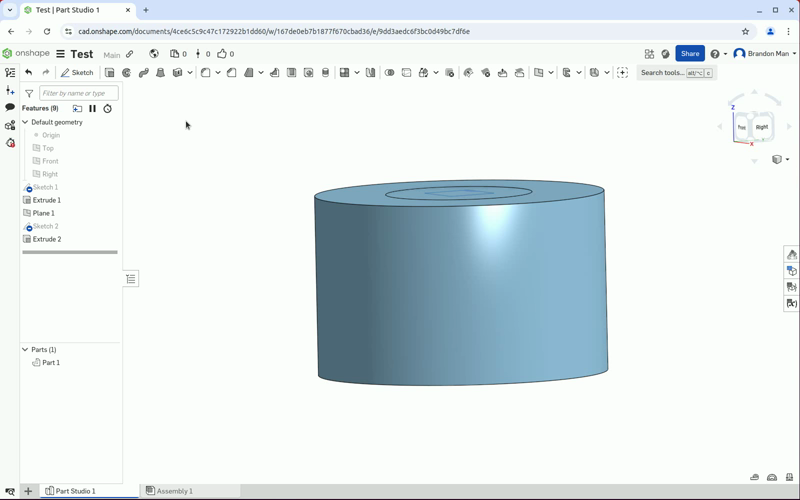
key(down, 3)
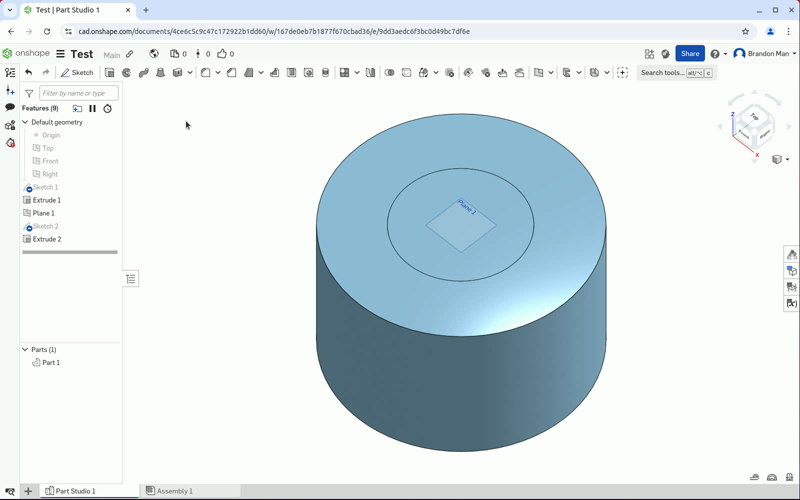
mouse_move(73, 189)
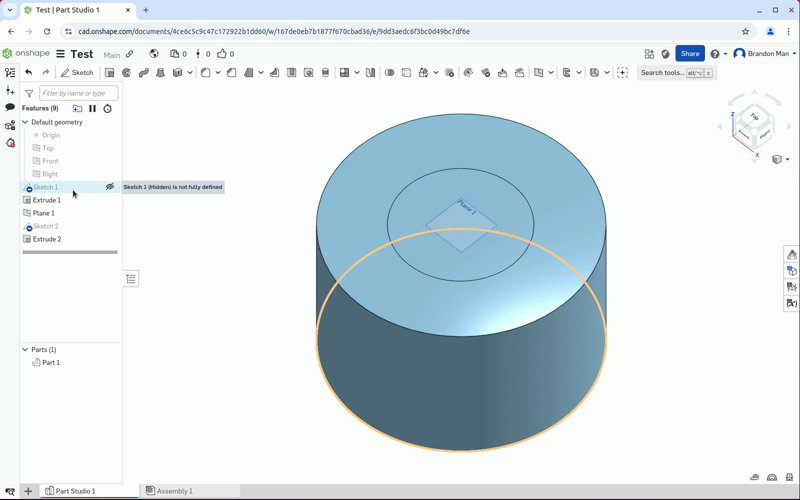
click(73, 189)